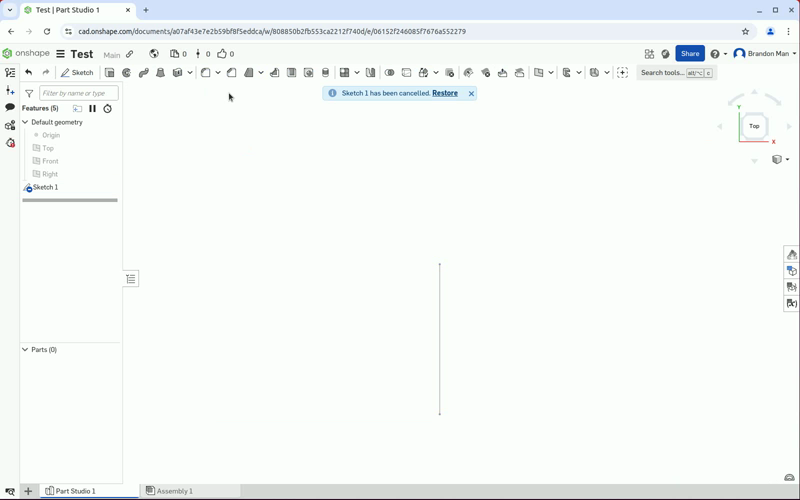
key(shift+h)
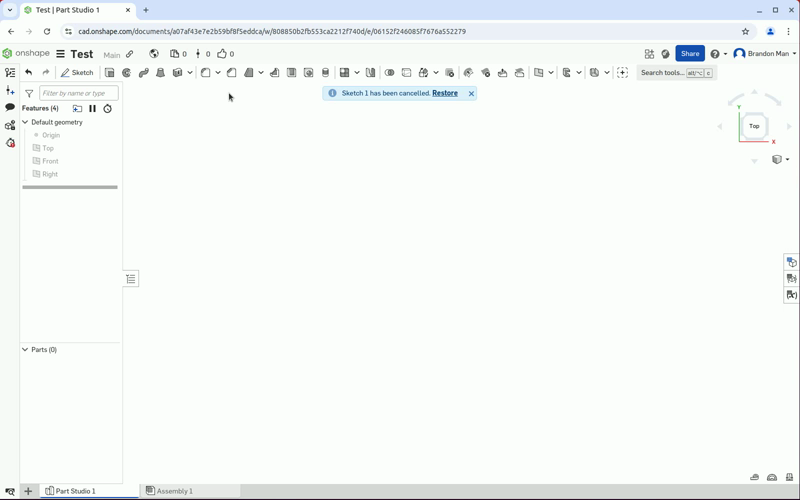
mouse_move(73, 352)
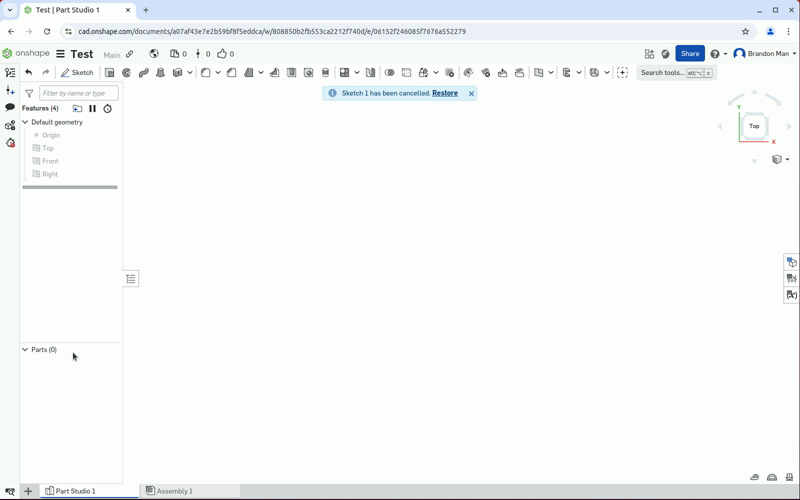
key(y)
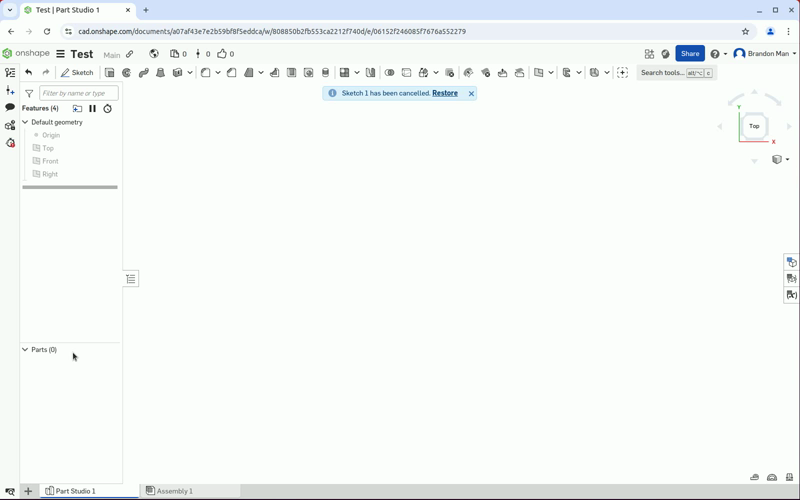
key(shift+p)
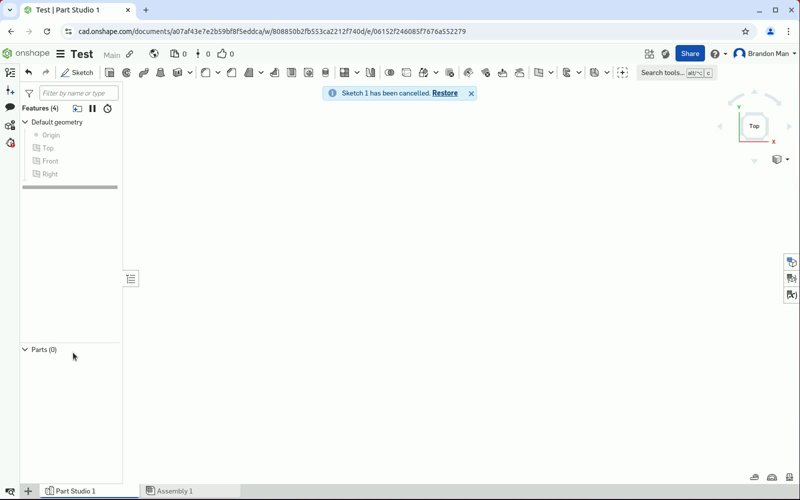
key(space)
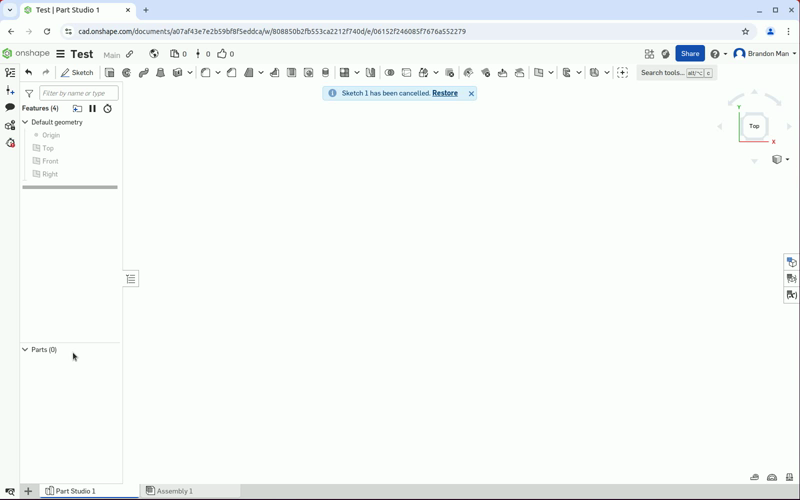
key_down(shift)
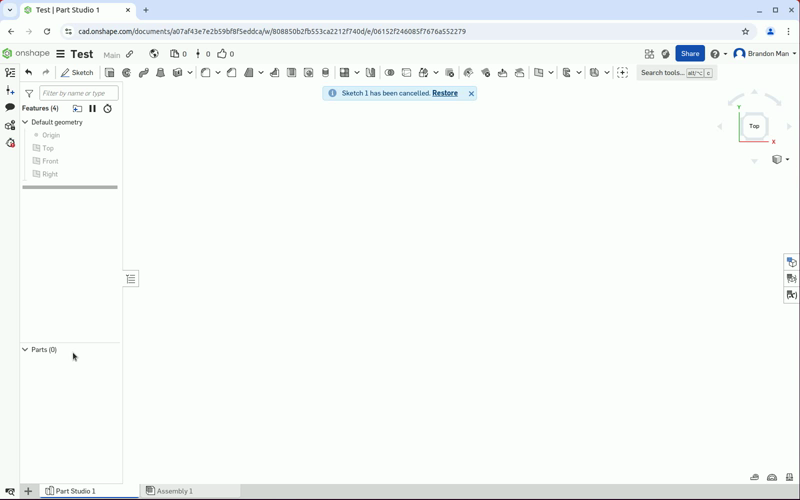
key(up)
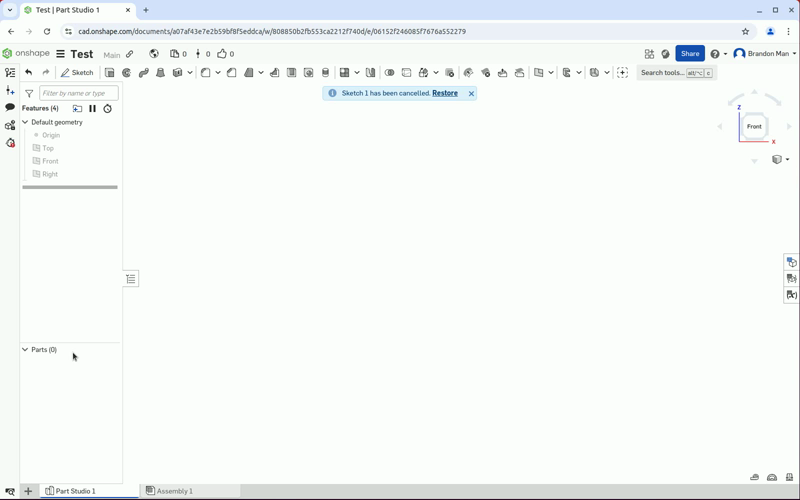
key_up(shift)
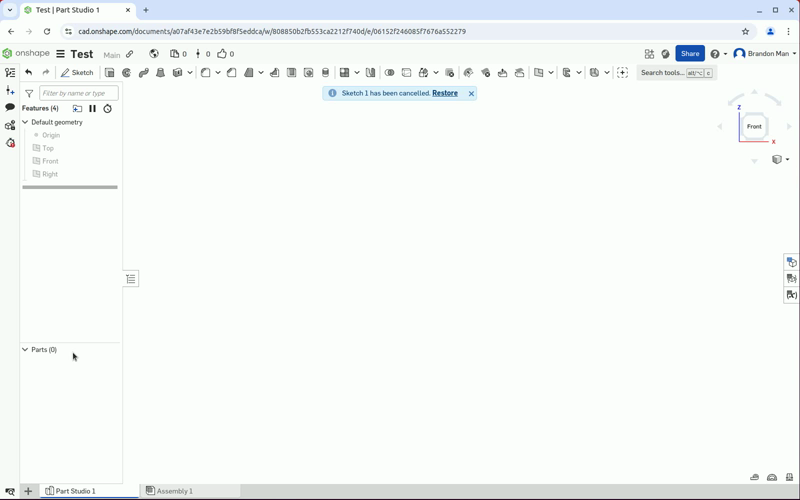
mouse_move(73, 352)
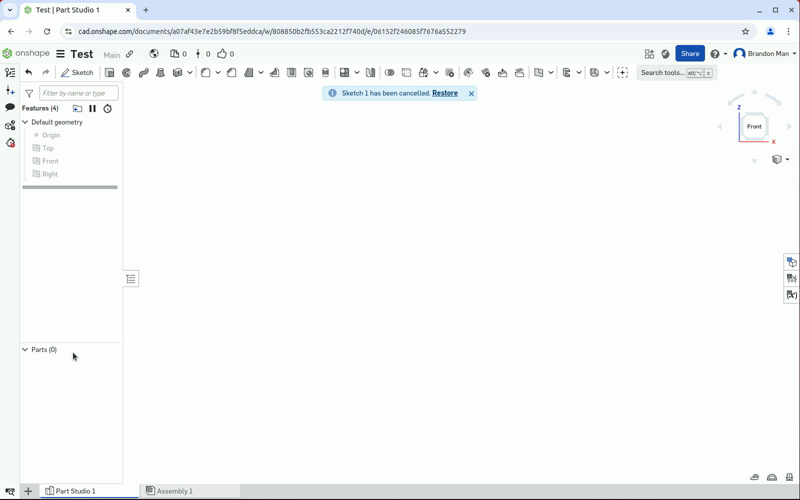
key(shift+y)
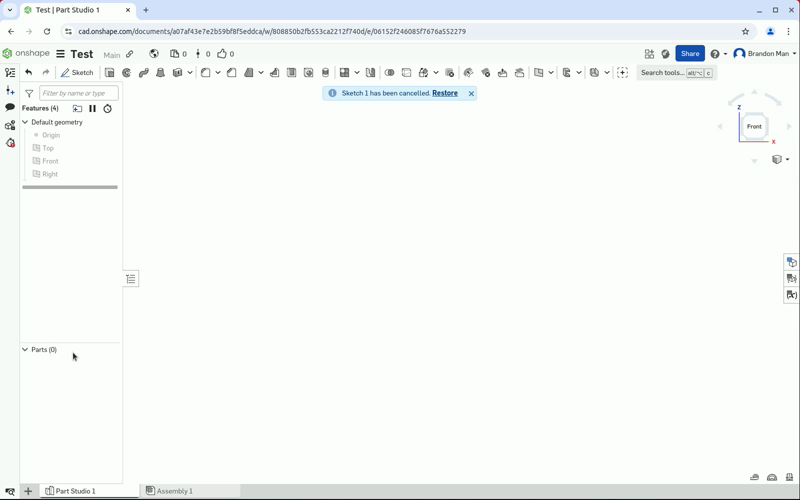
key(shift+s)
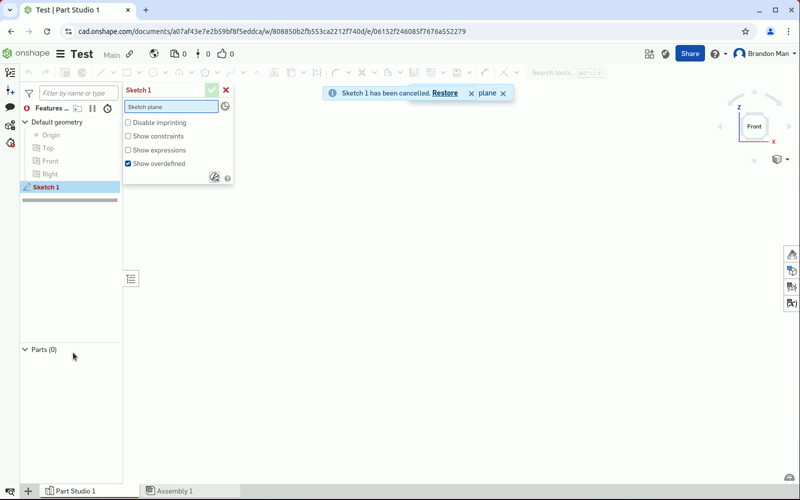
mouse_move(73, 163)
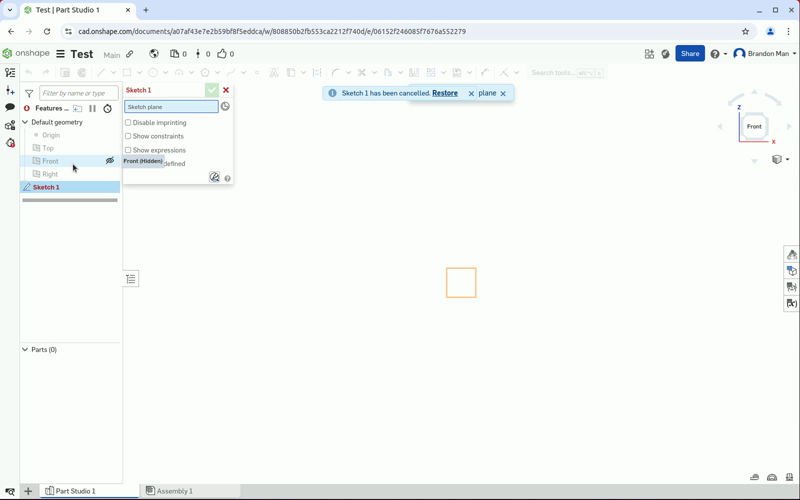
click(73, 163)
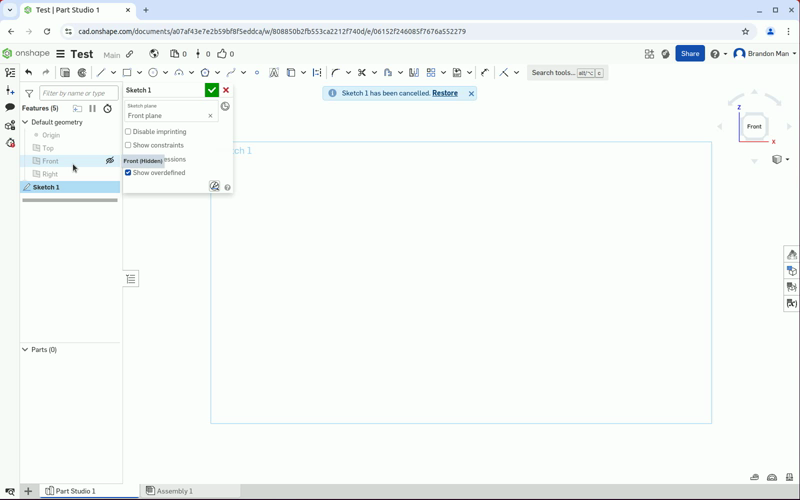
mouse_move(73, 352)
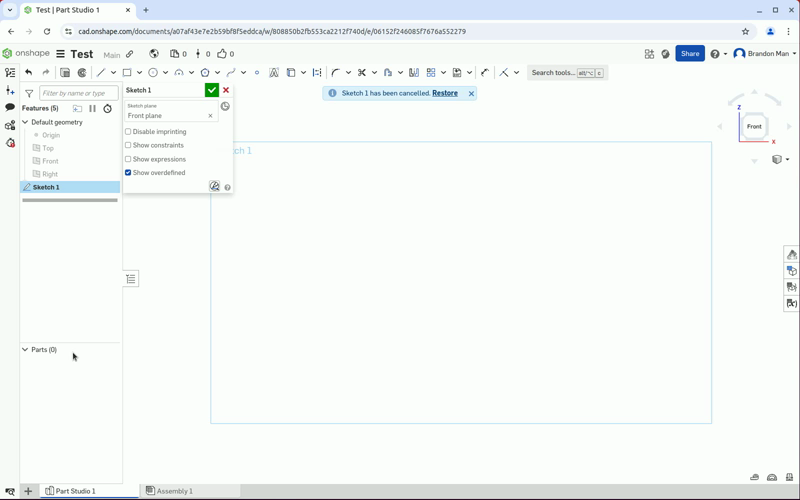
key(y)
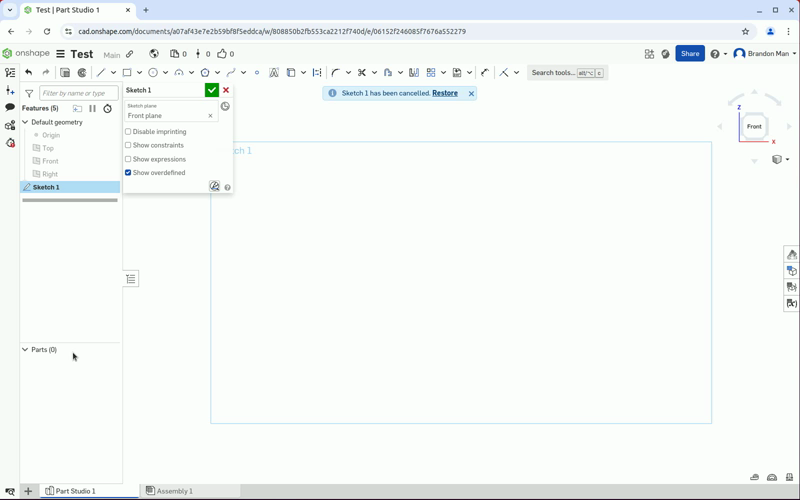
key(c)
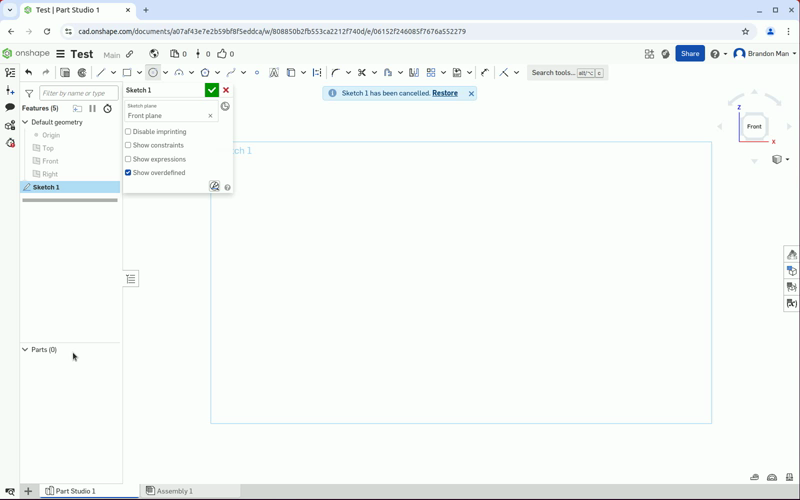
key_down(shift)
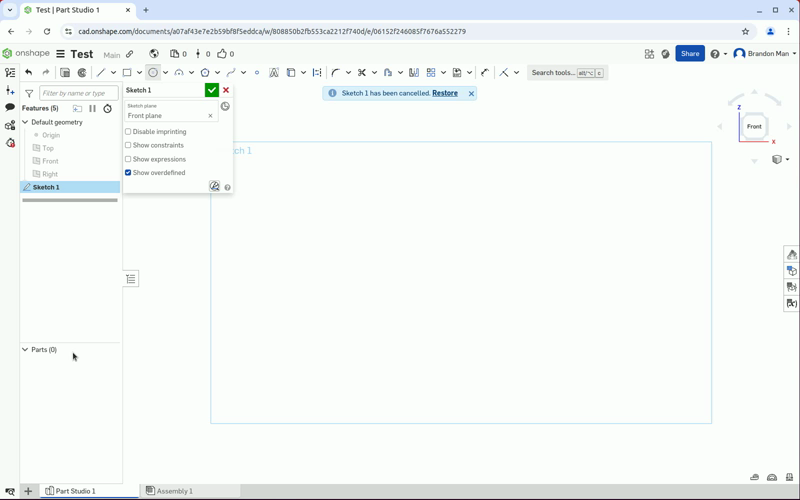
mouse_move(461, 282)
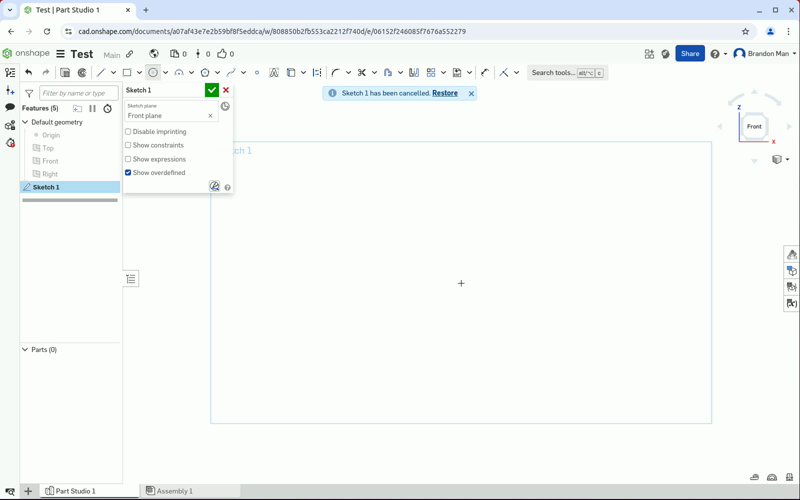
click(461, 282)
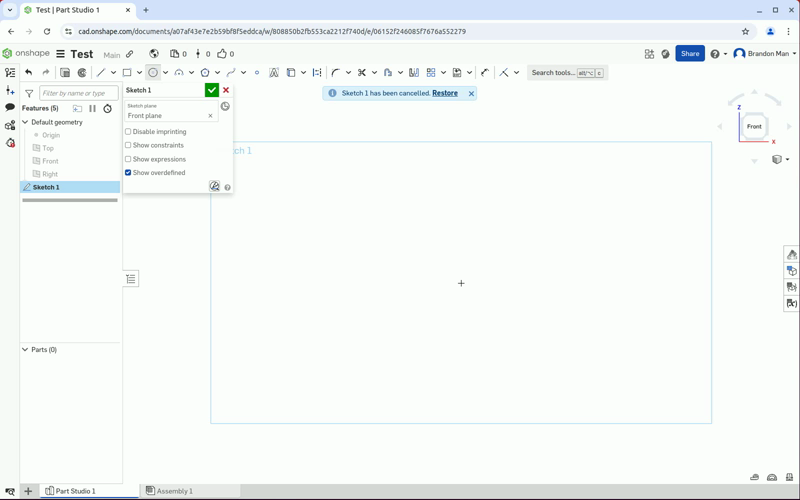
key_up(shift)
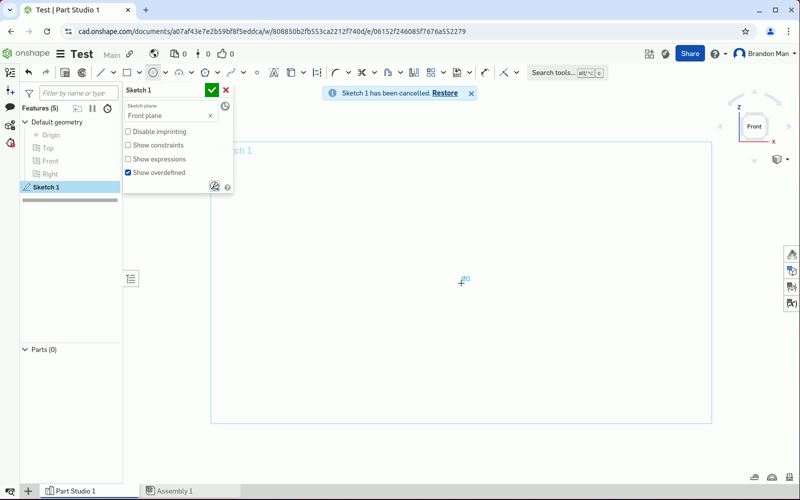
mouse_move(574, 282)
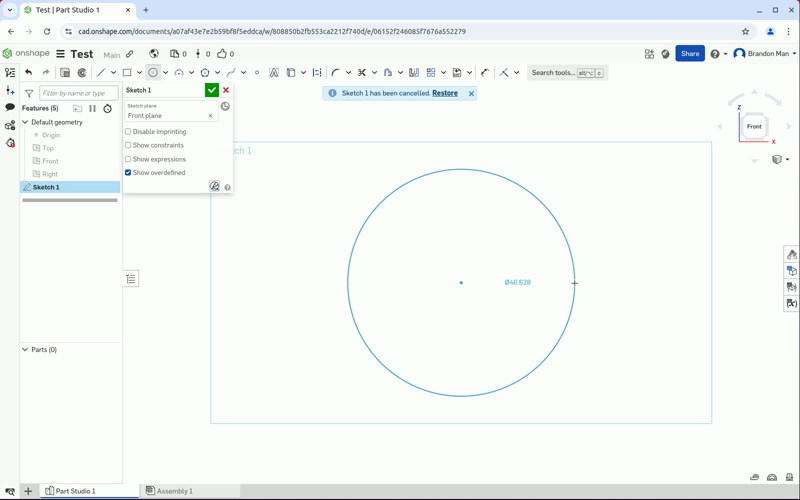
click(574, 282)
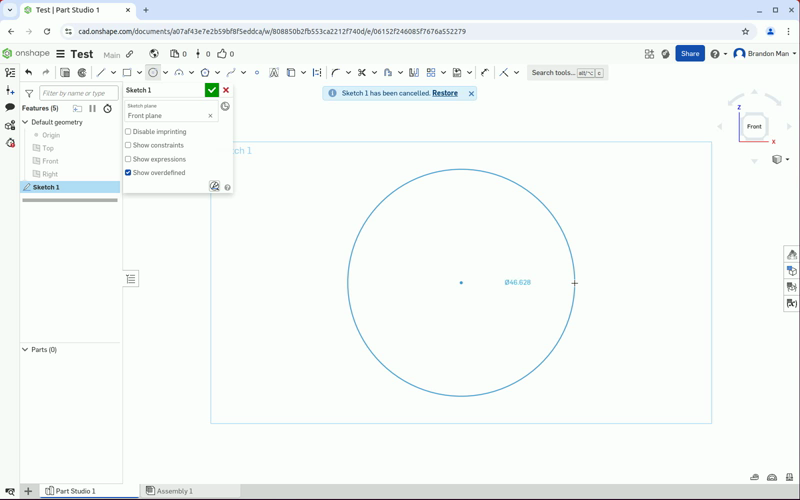
key(esc)
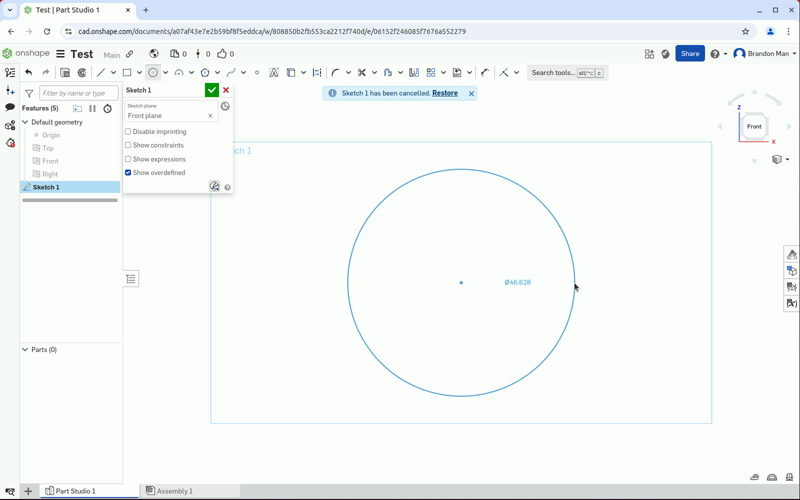
key(c)
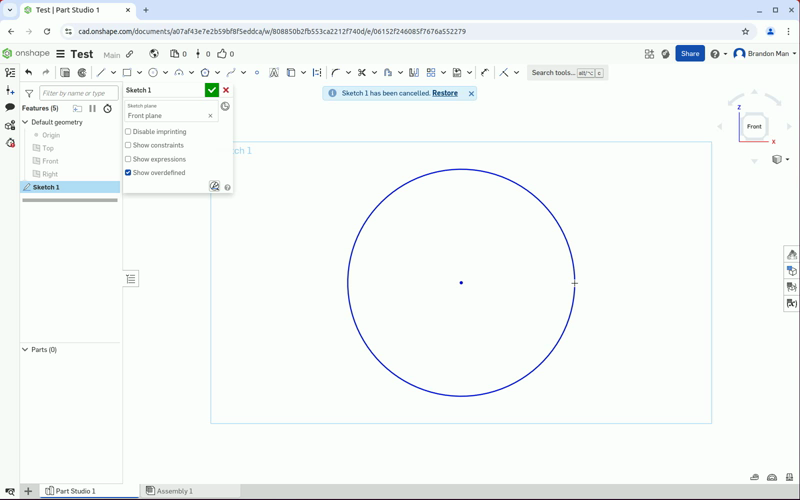
key_down(shift)
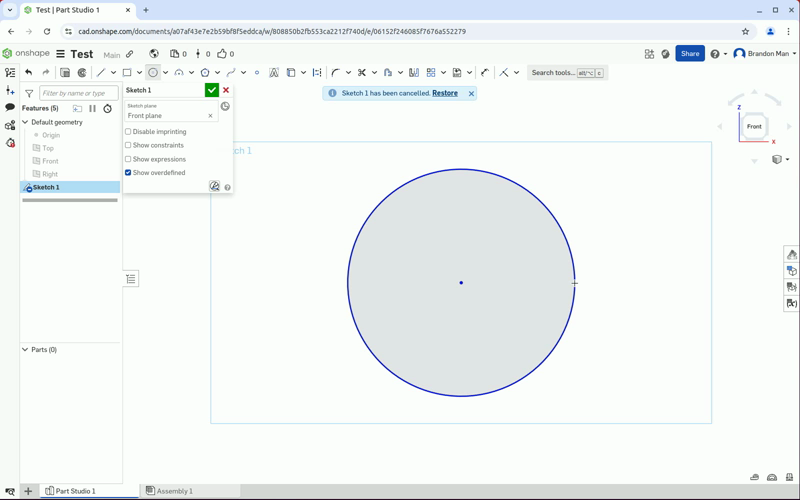
mouse_move(461, 282)
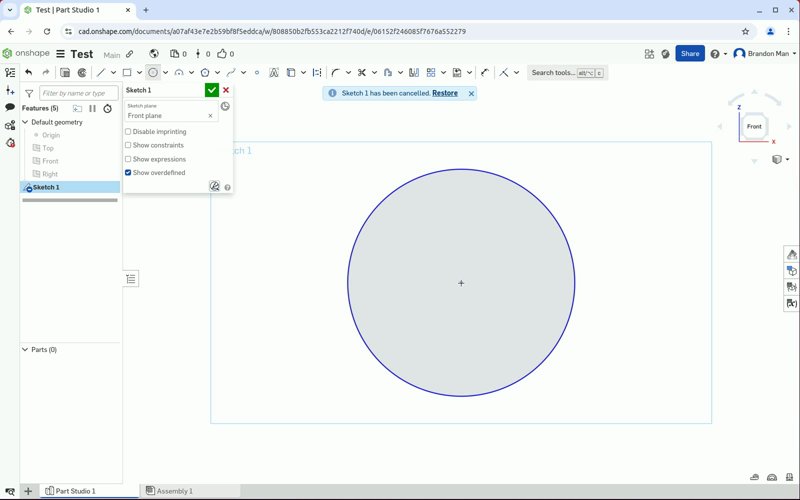
click(461, 282)
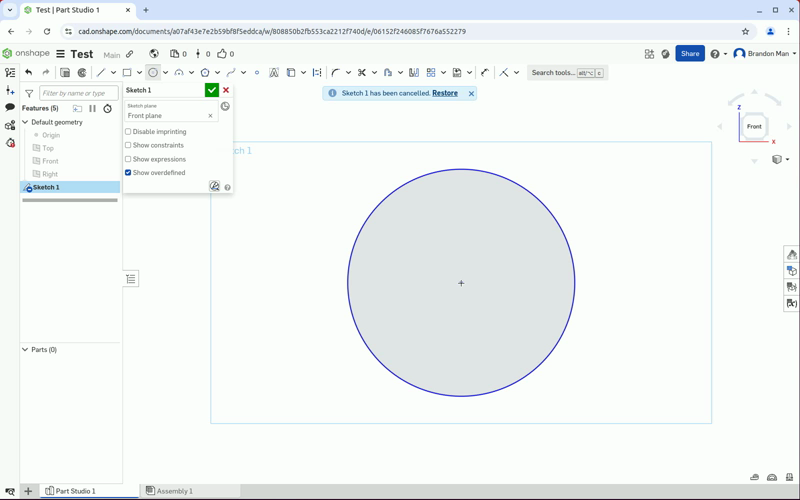
key_up(shift)
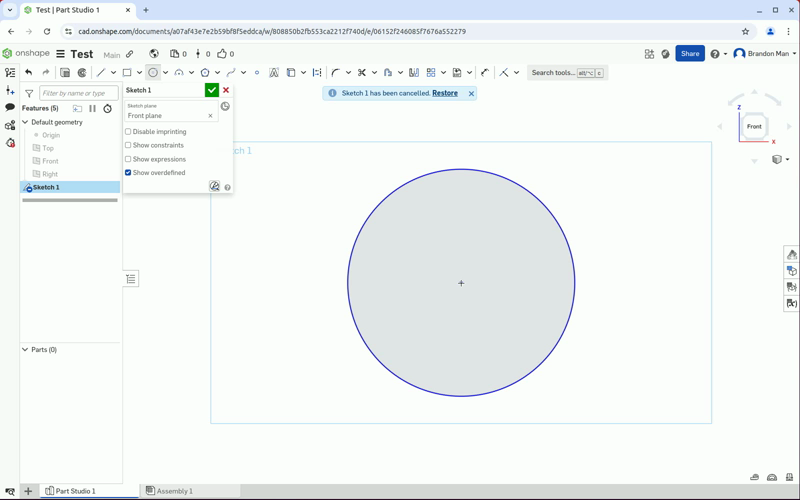
mouse_move(553, 282)
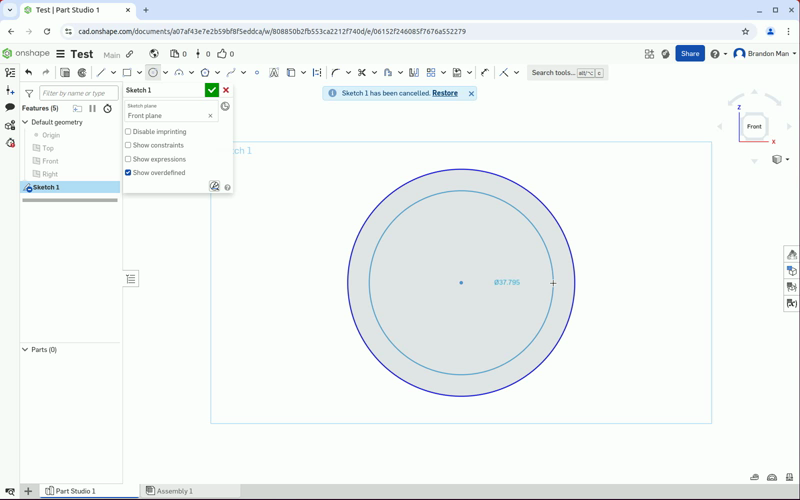
click(553, 282)
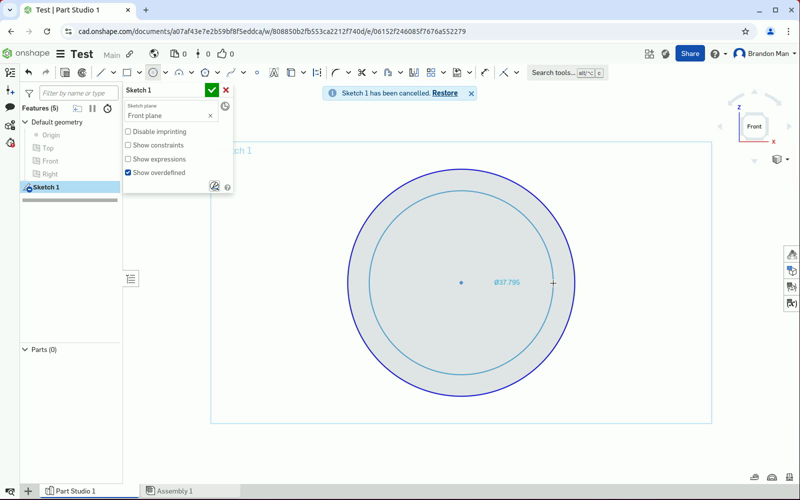
key(esc)
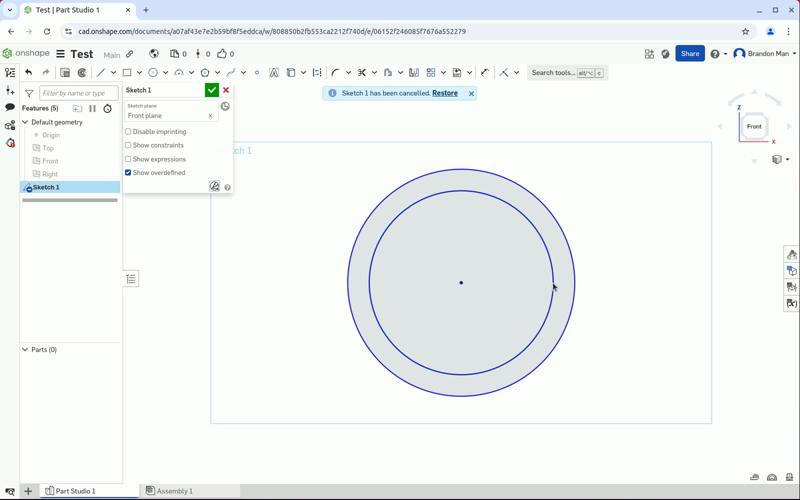
mouse_move(541, 220)
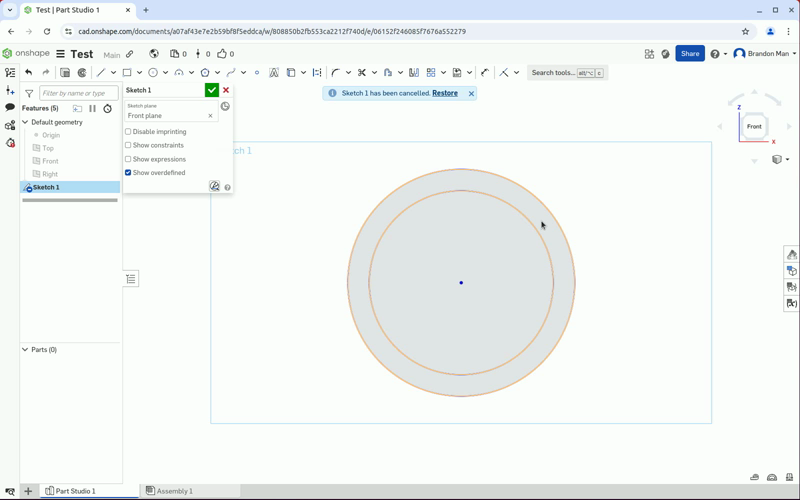
click(541, 220)
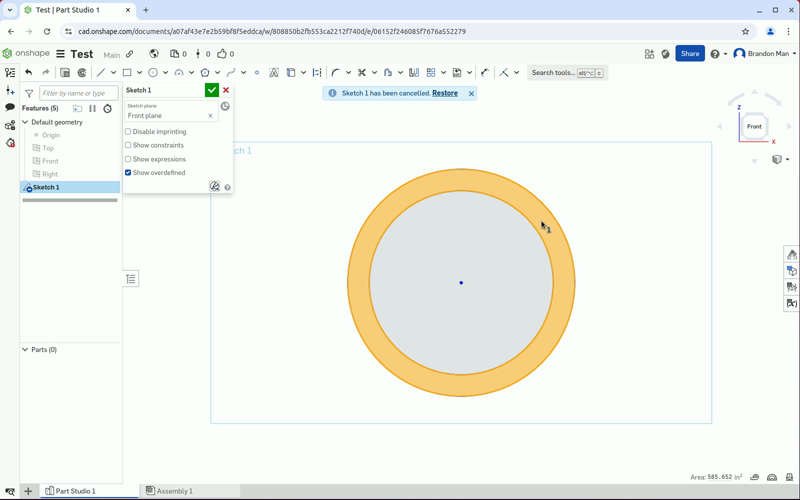
mouse_move(73, 352)
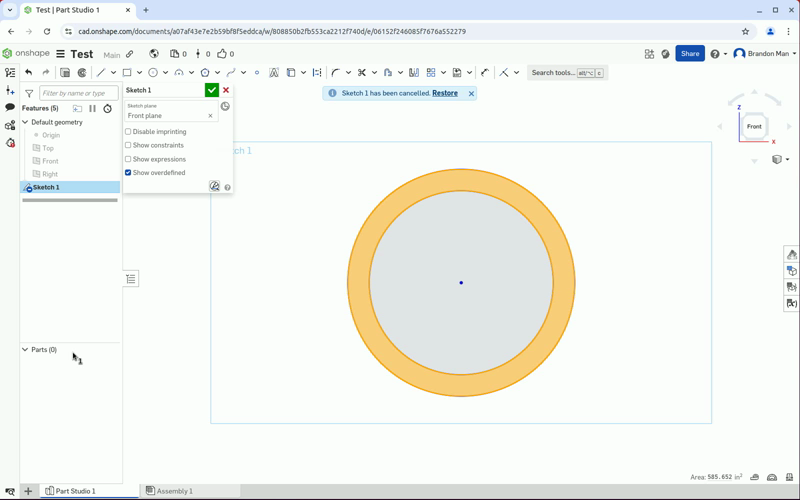
key(shift+y)
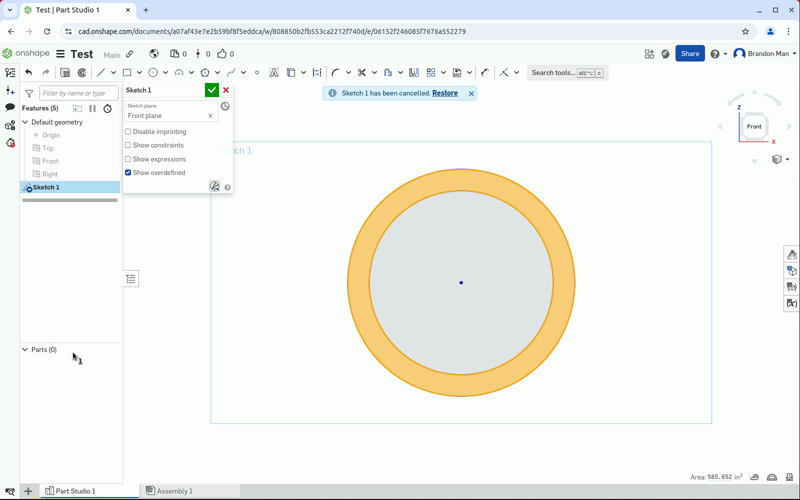
key(shift+e)
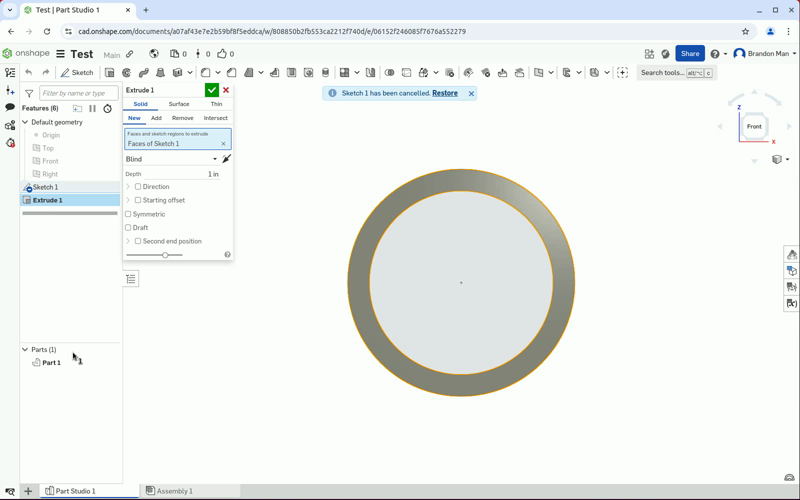
mouse_move(143, 106)
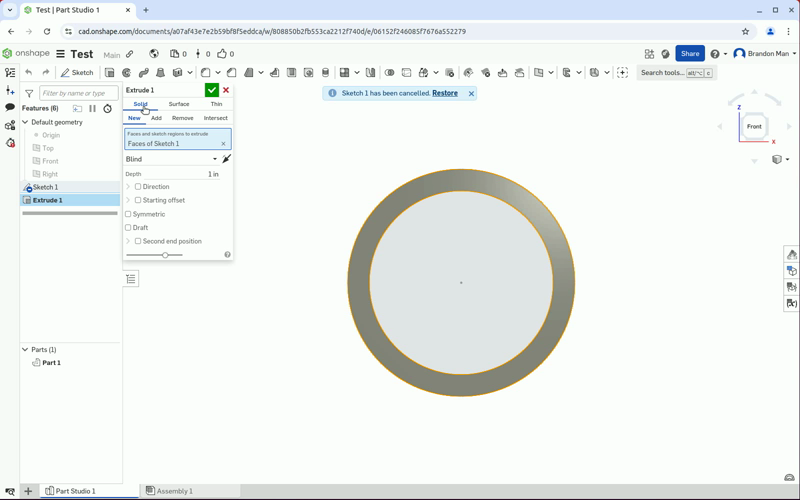
click(143, 106)
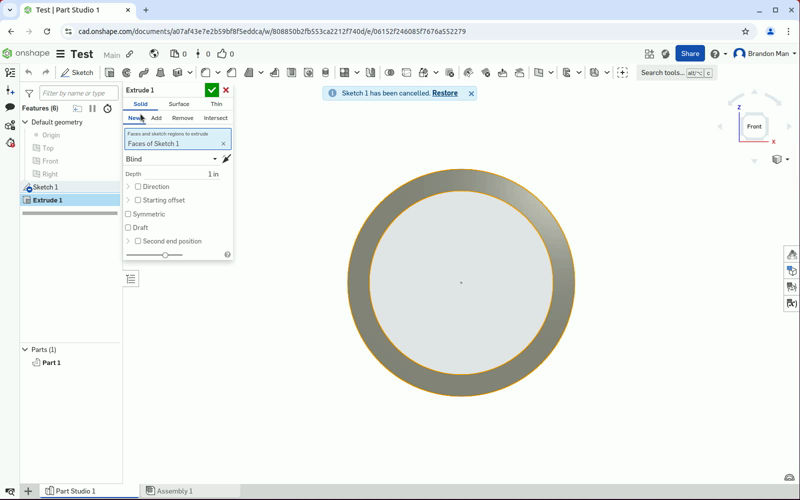
mouse_move(137, 120)
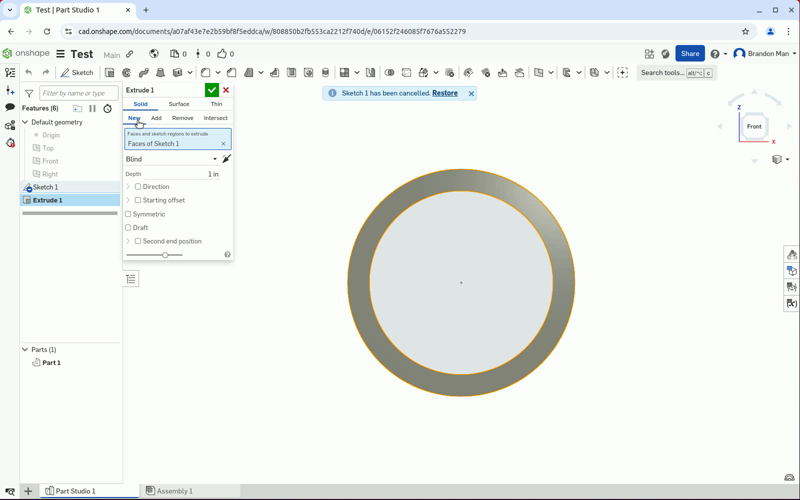
click(137, 120)
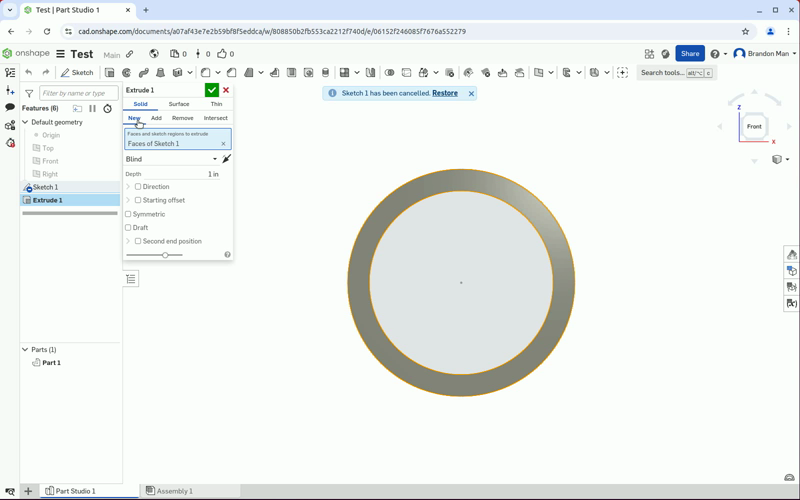
key(tab, 4)
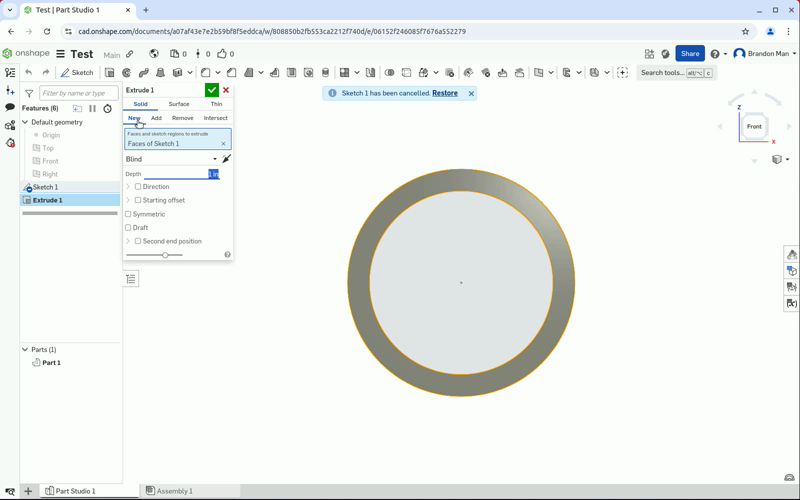
text(22.145)
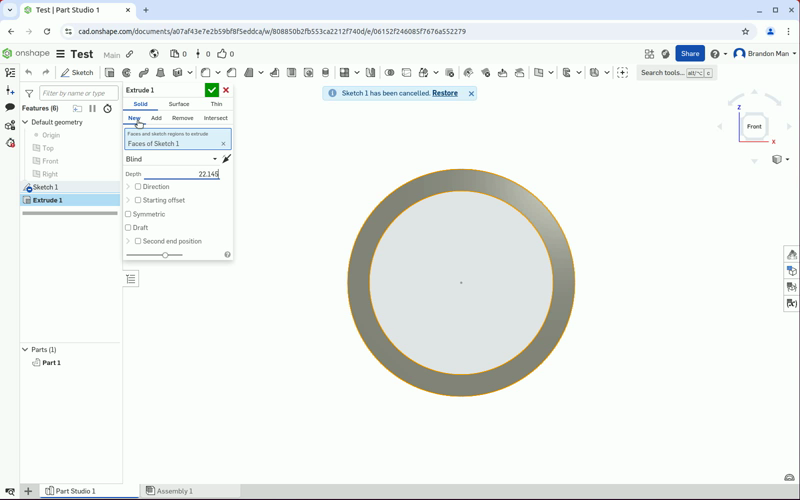
key(enter)
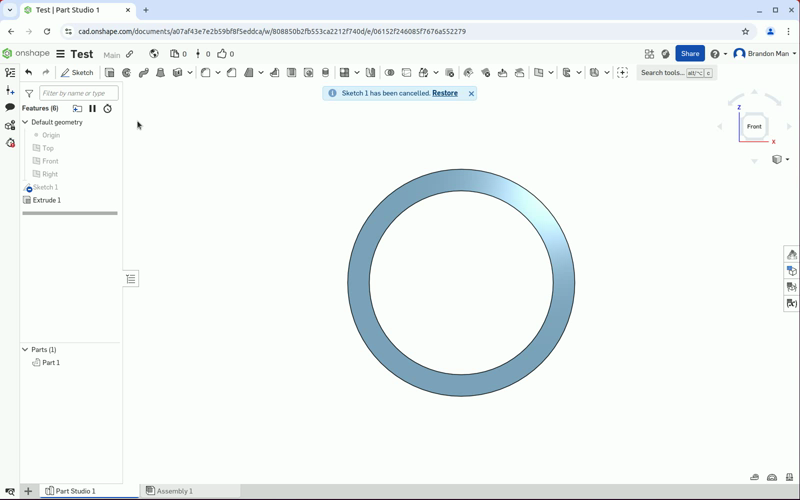
key(shift+h)
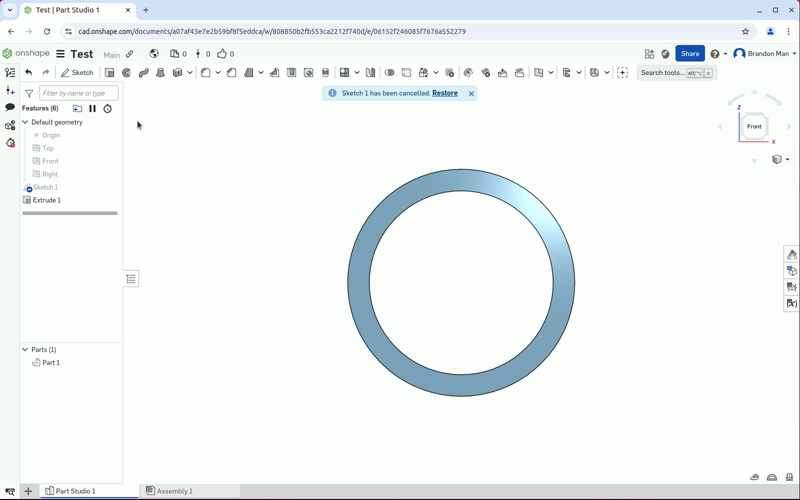
key(shift+h)
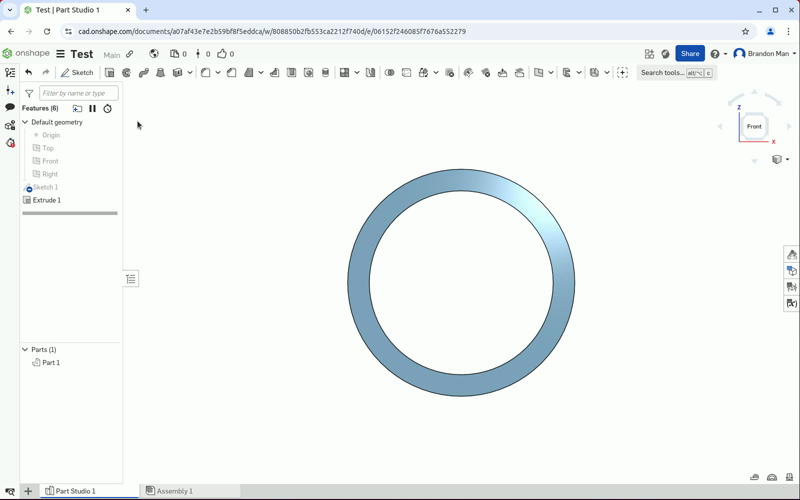
mouse_move(73, 189)
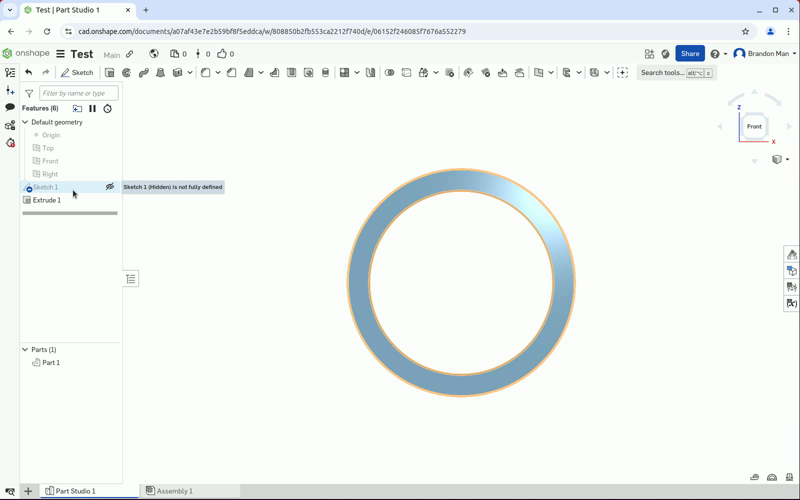
click(73, 189)
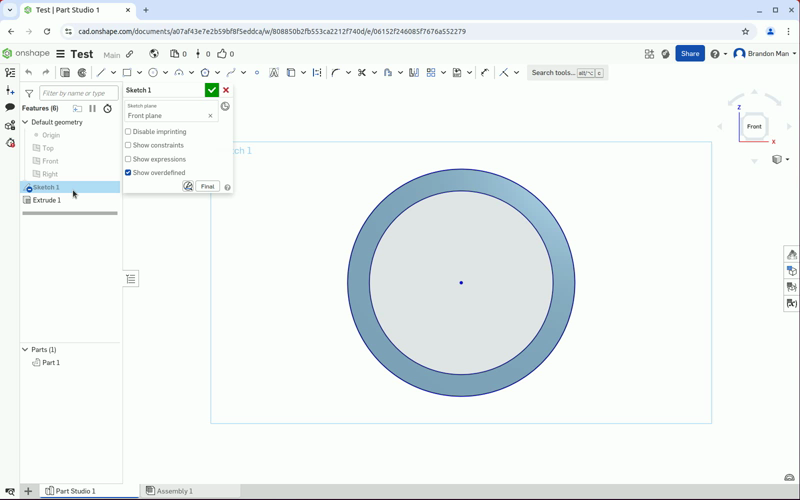
mouse_move(229, 92)
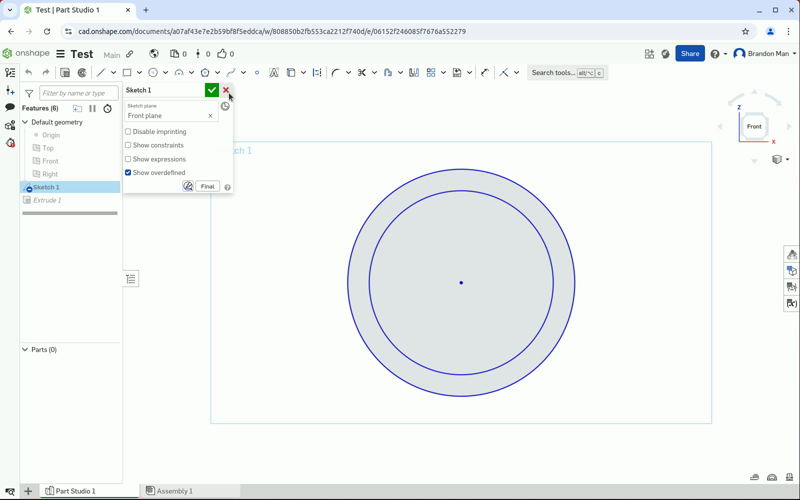
click(229, 92)
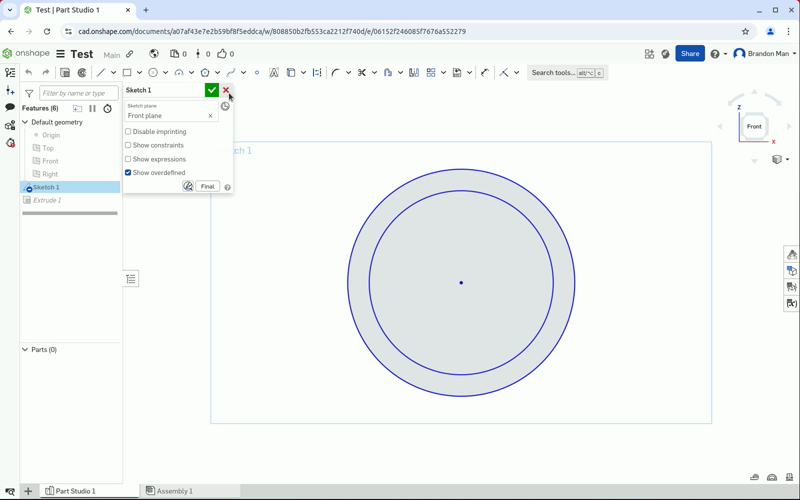
key(shift+s)
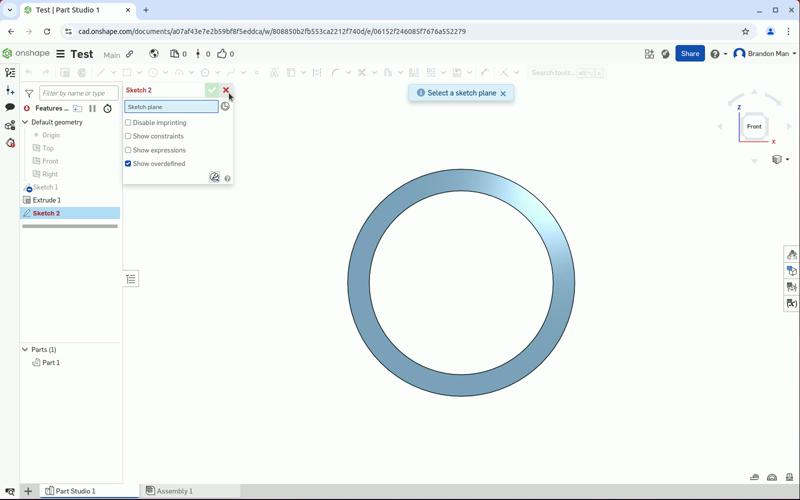
mouse_move(73, 163)
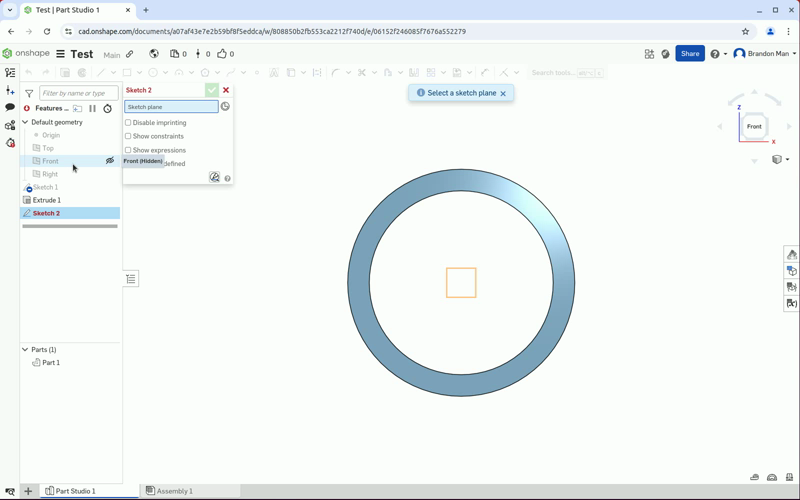
click(73, 163)
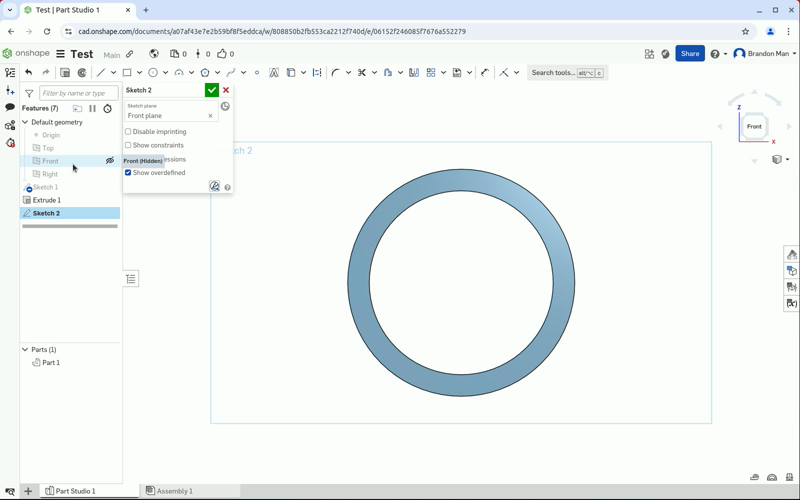
mouse_move(73, 352)
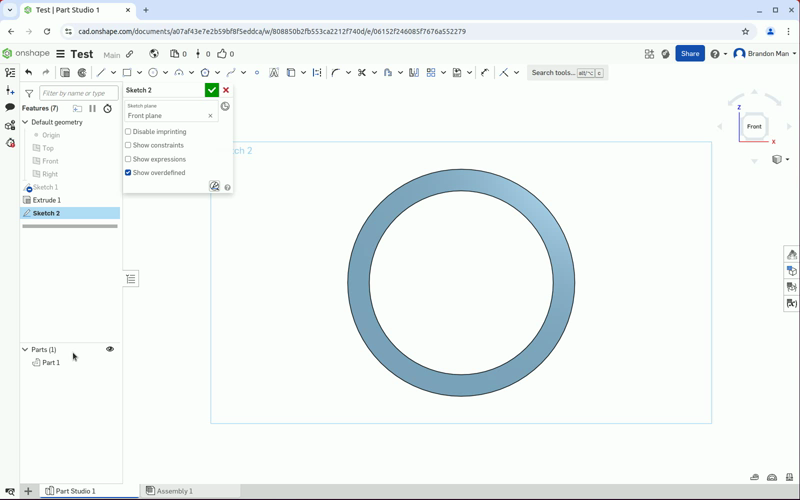
key(y)
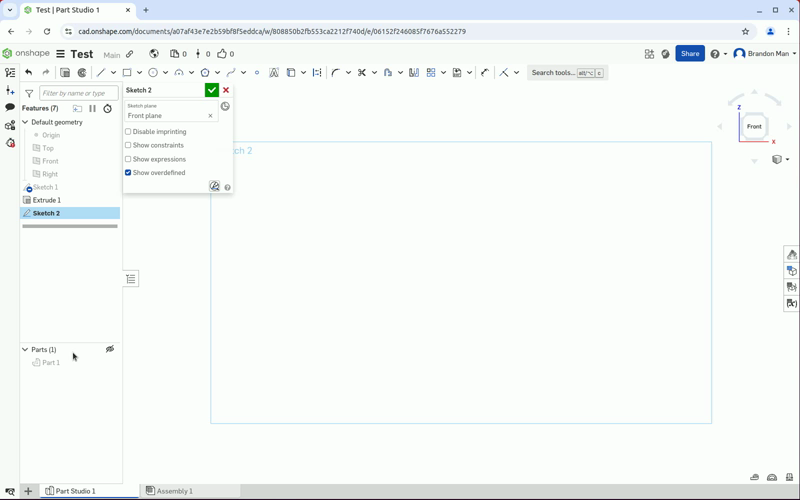
key(c)
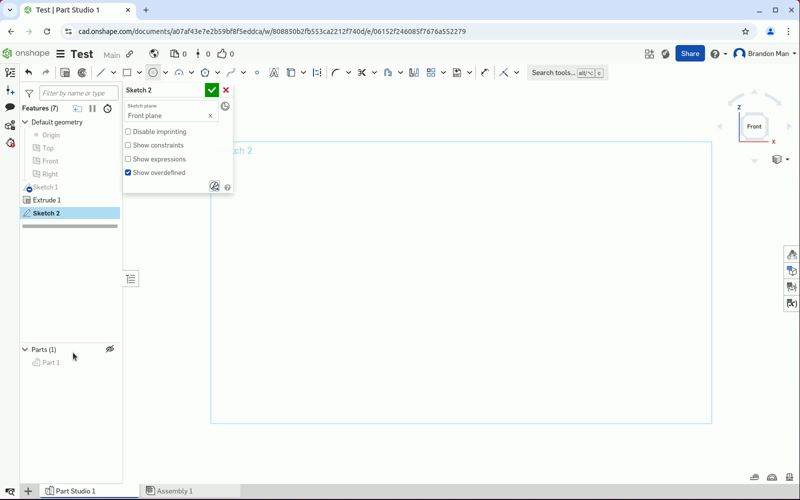
key_down(shift)
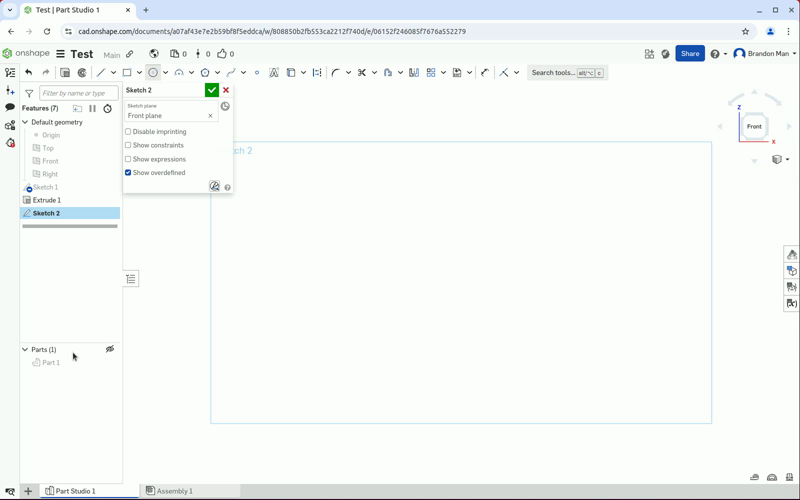
mouse_move(461, 282)
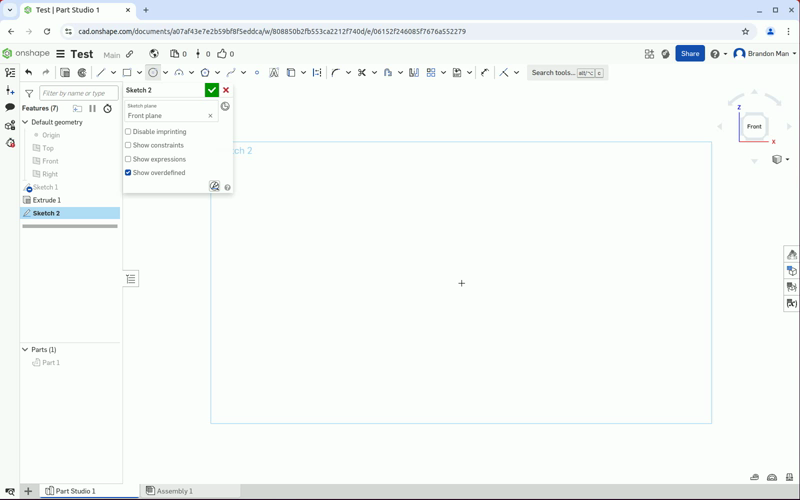
click(461, 282)
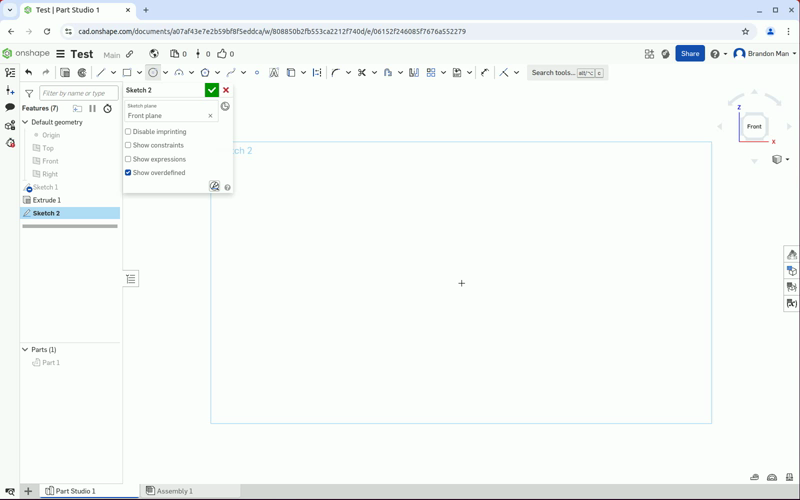
key_up(shift)
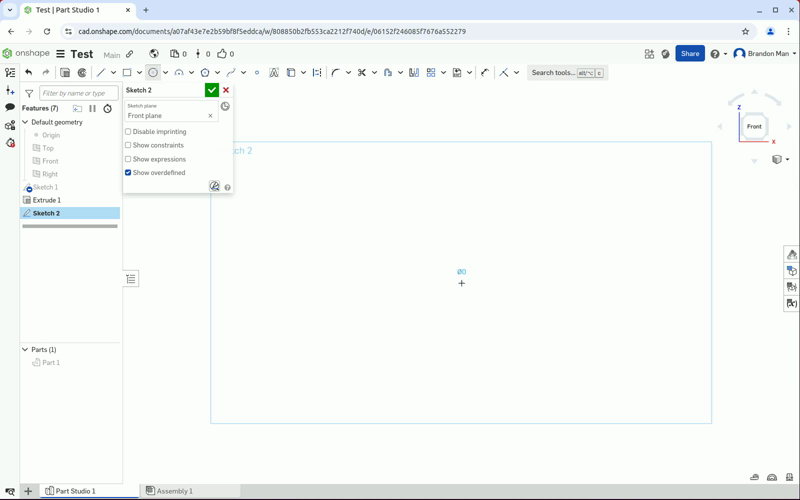
mouse_move(555, 282)
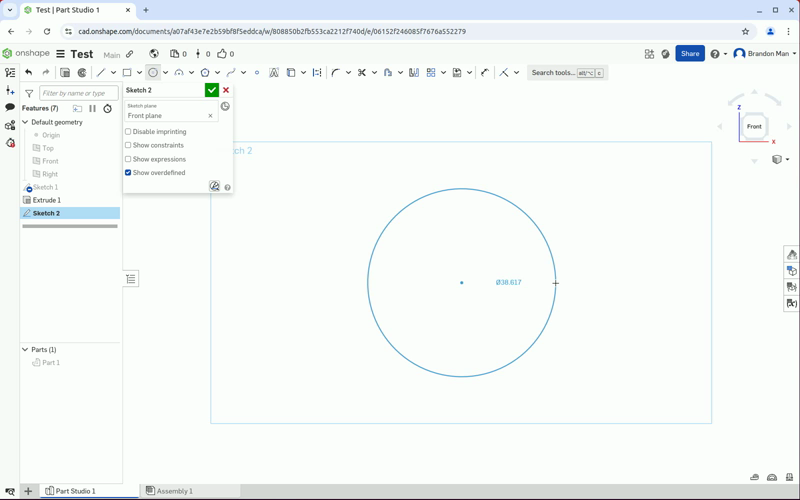
click(555, 282)
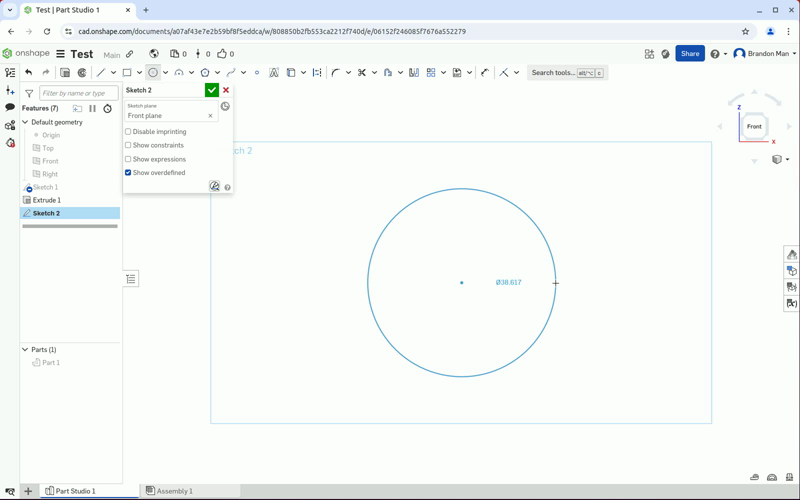
key(esc)
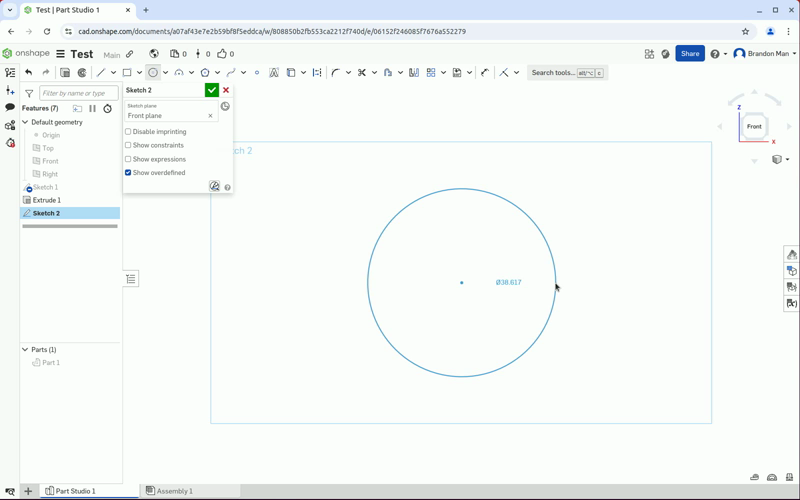
mouse_move(437, 246)
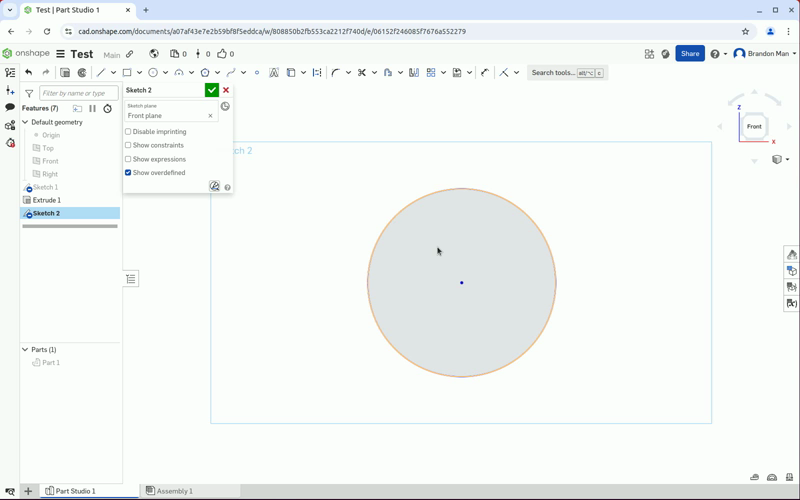
click(437, 246)
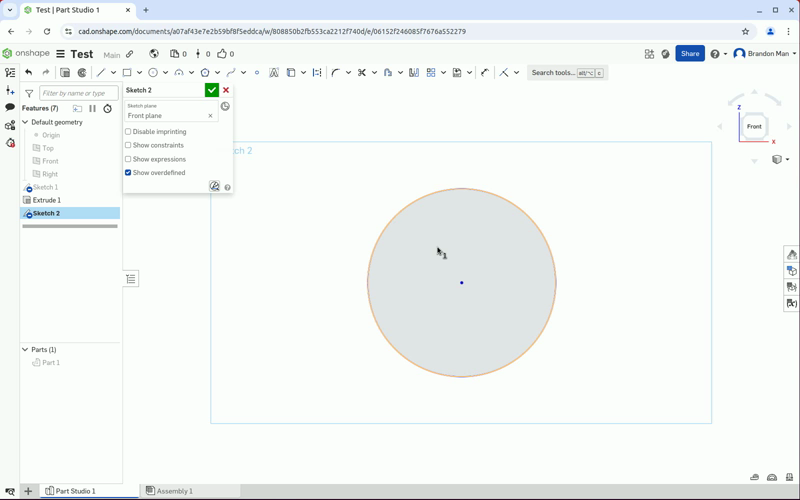
mouse_move(73, 352)
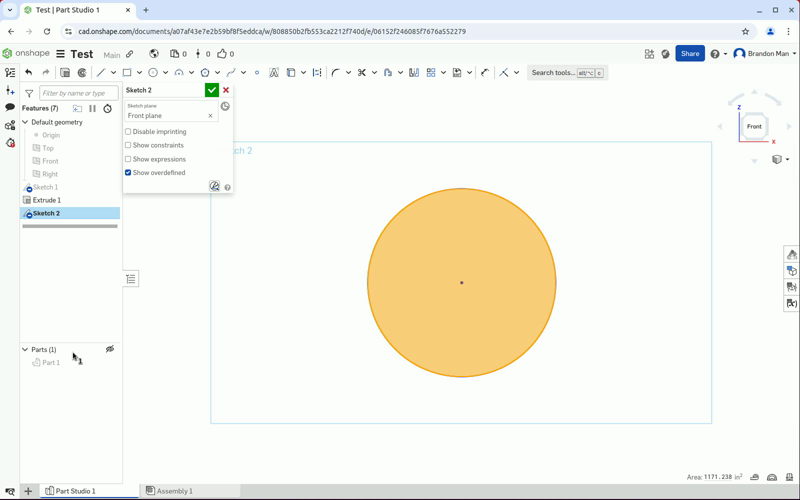
key(shift+y)
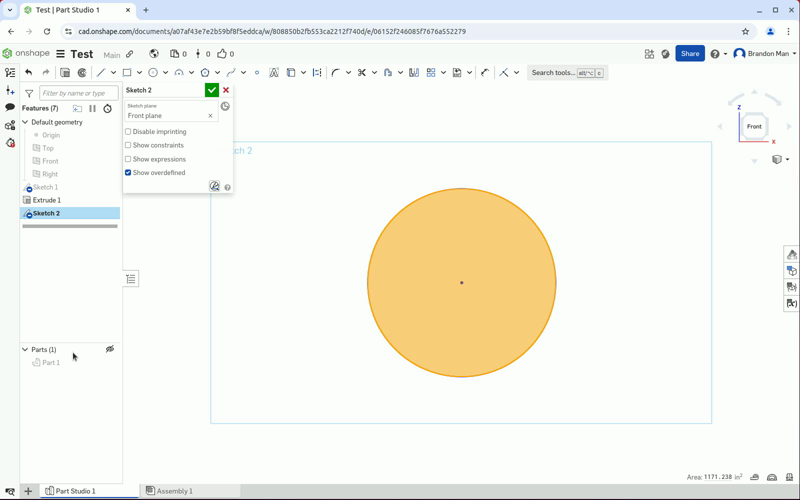
key(shift+e)
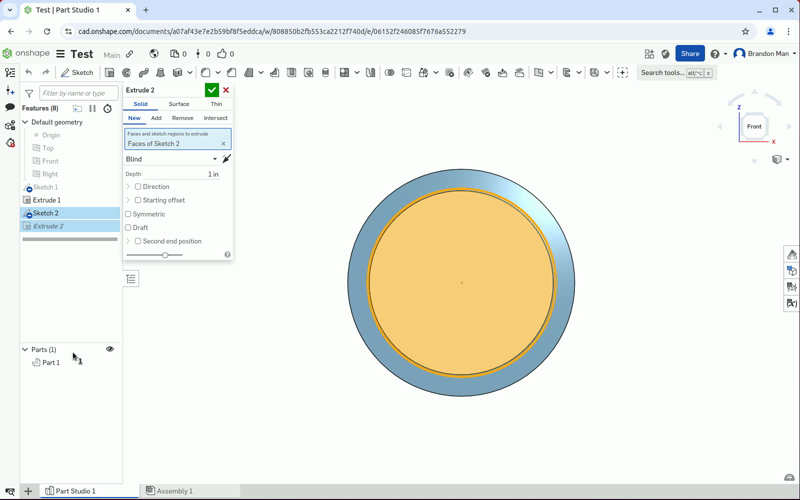
mouse_move(143, 106)
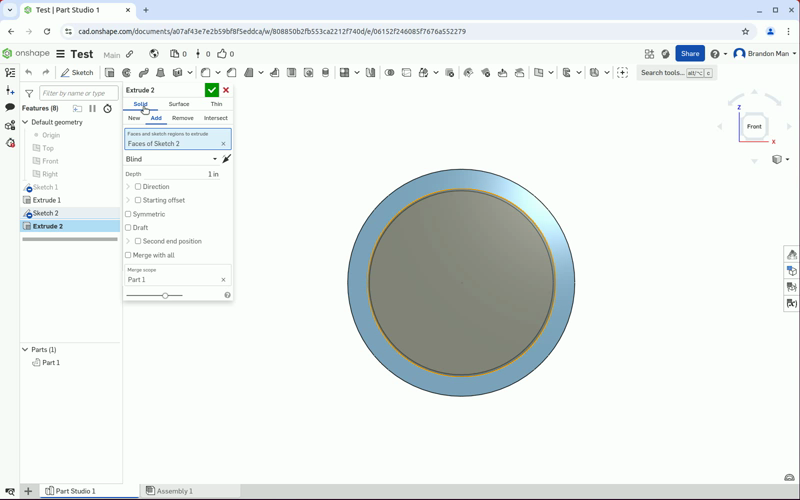
click(143, 106)
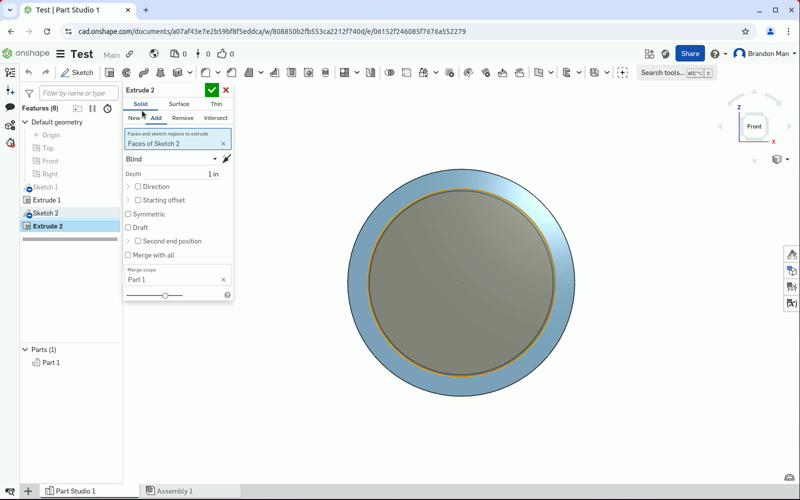
mouse_move(137, 120)
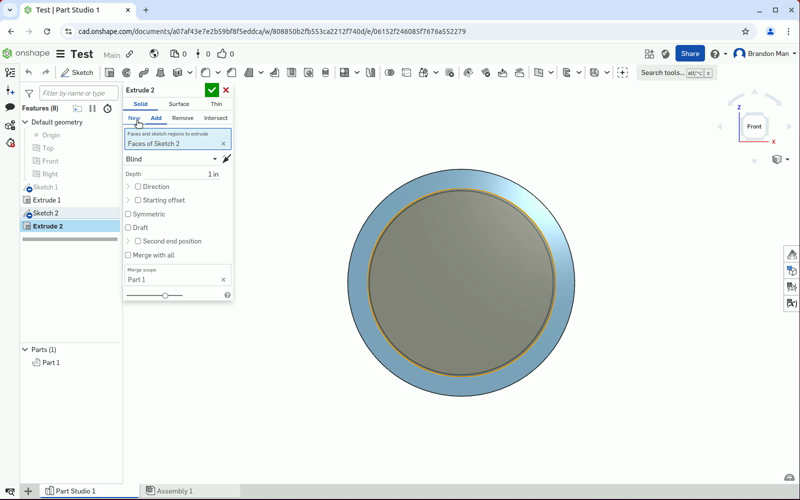
click(137, 120)
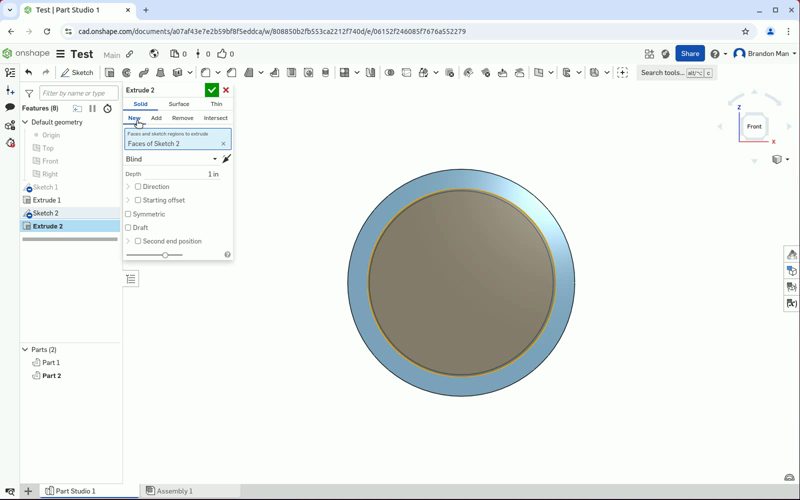
key(tab, 4)
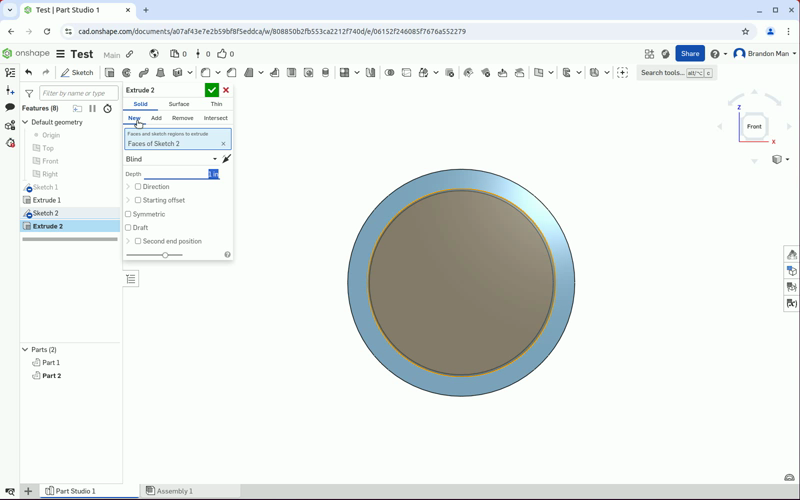
text(4.092)
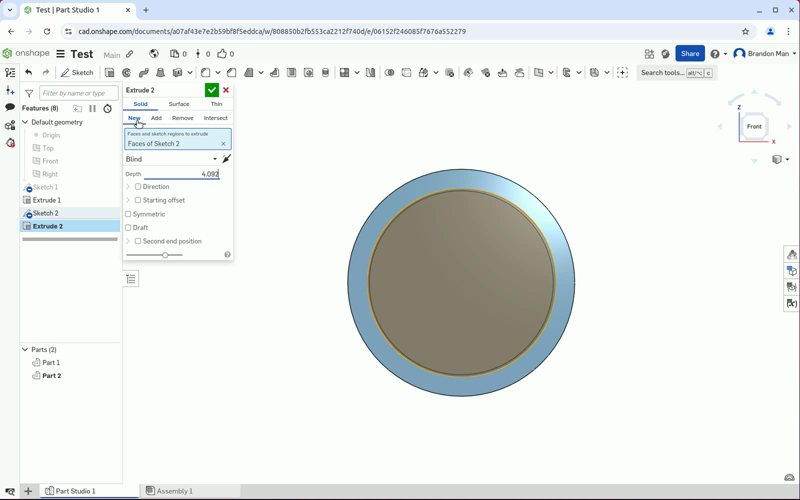
key(enter)
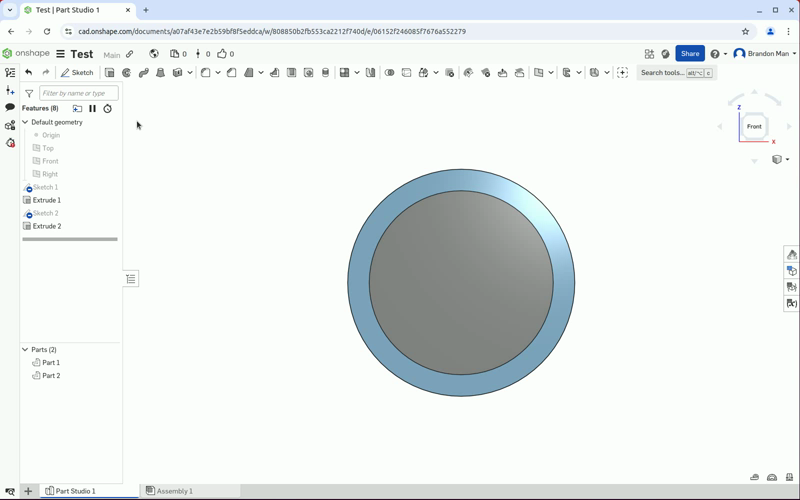
key(shift+h)
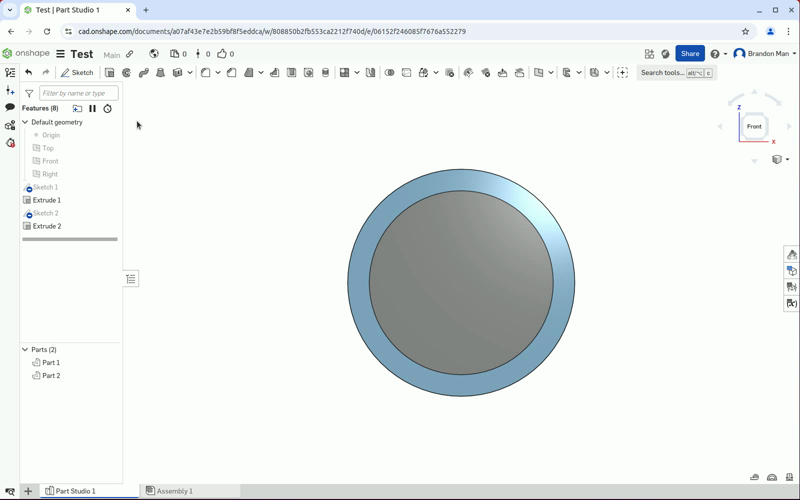
key(shift+h)
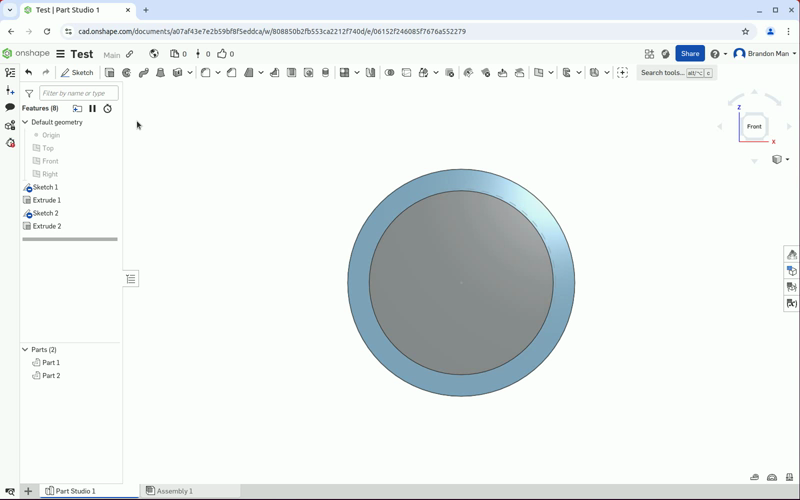
key(shift+7)
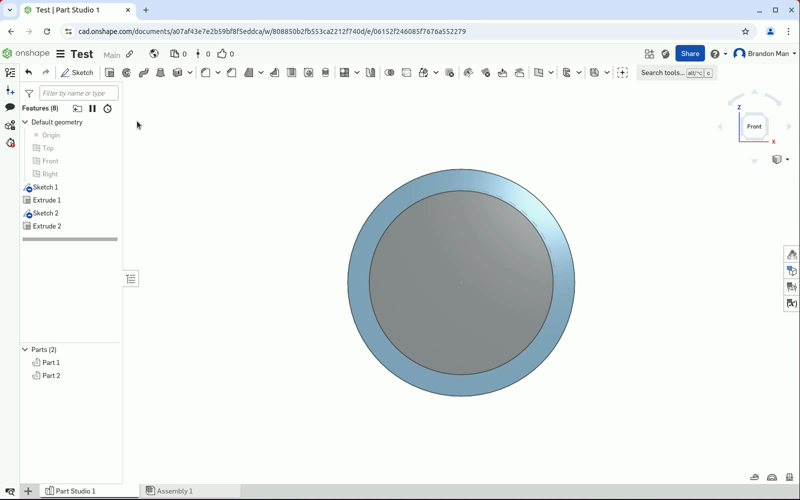
key(left, 2)
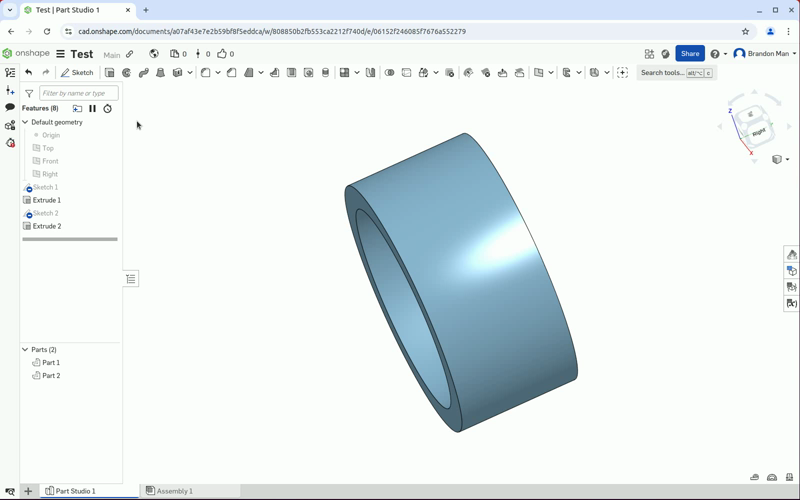
key(down, 2)
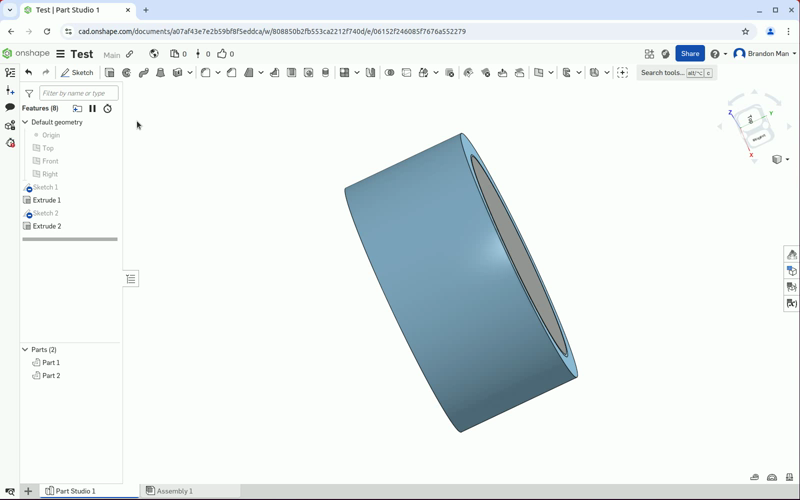
key(up, 2)
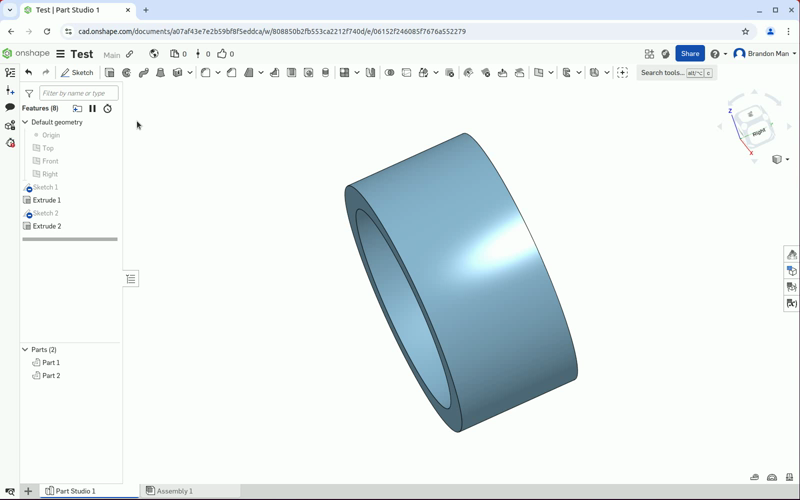
key(right, 2)
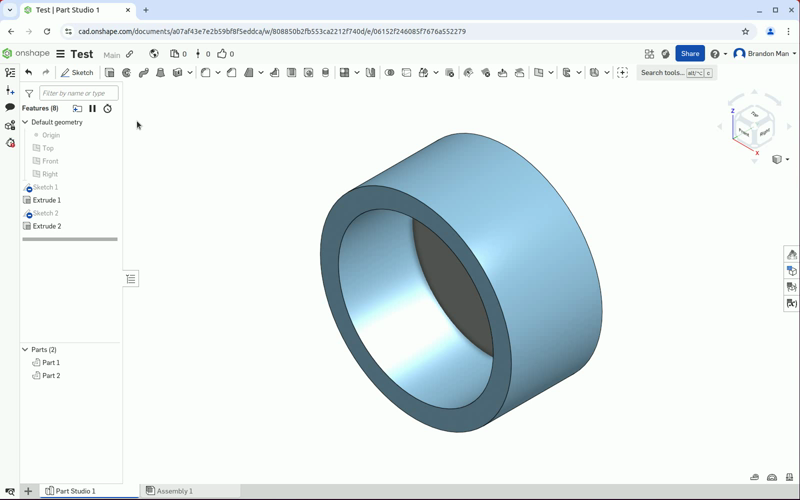
mouse_move(73, 189)
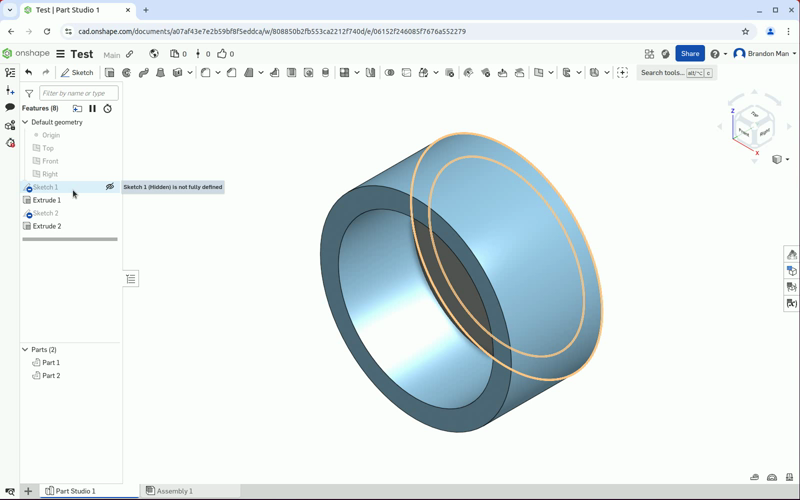
click(73, 189)